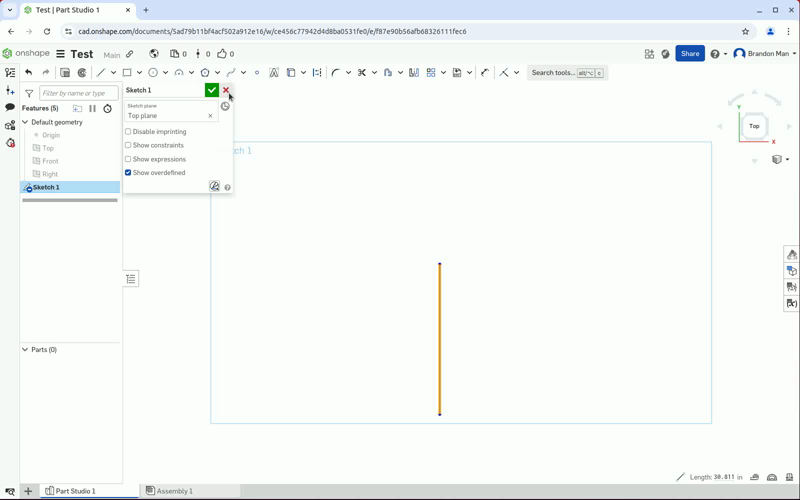
key(shift+h)
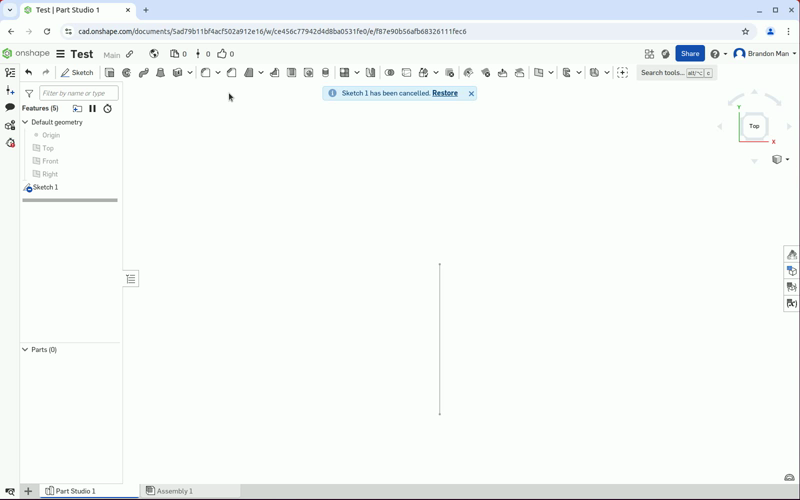
mouse_move(73, 352)
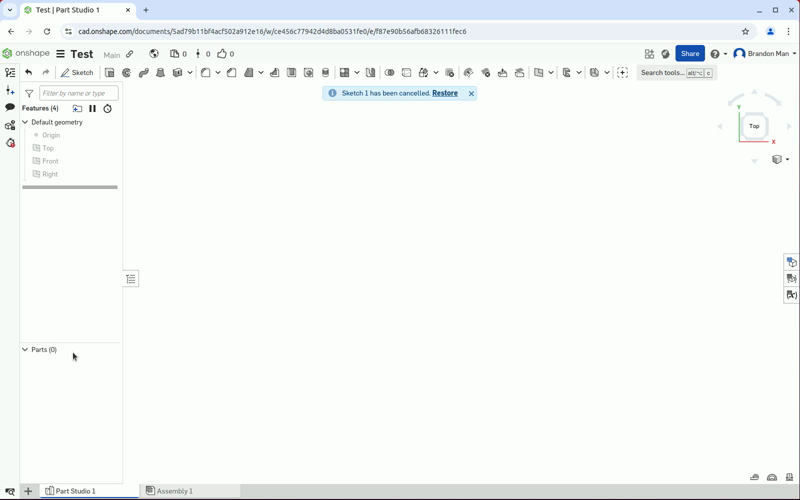
key(y)
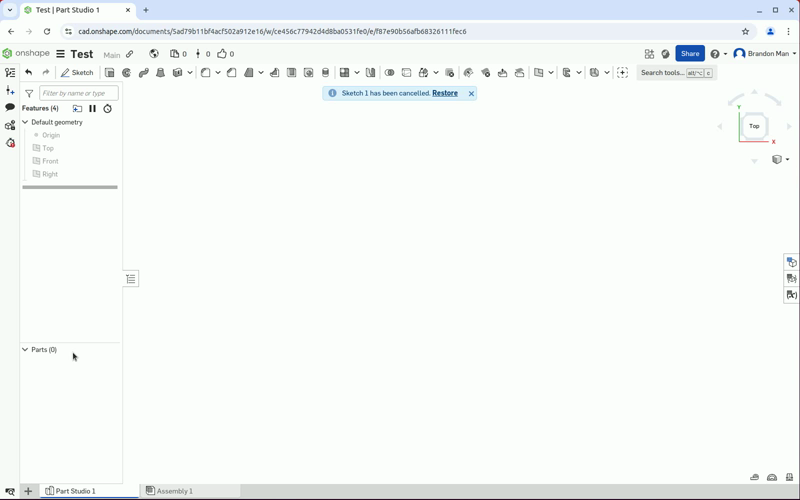
key(shift+p)
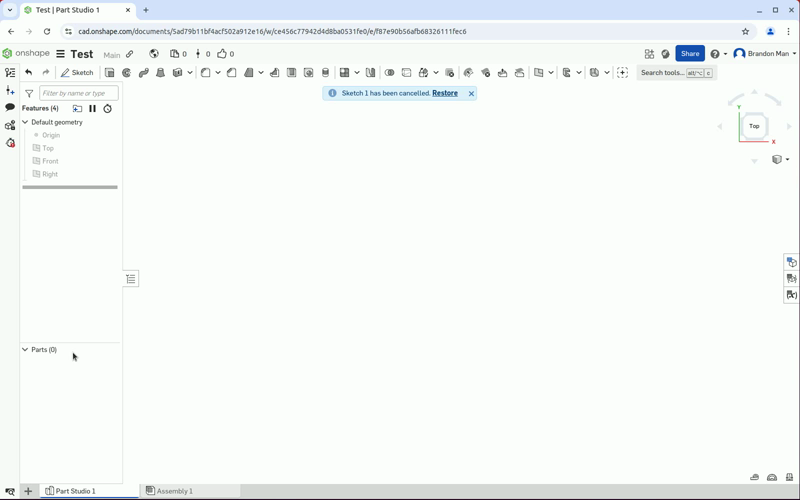
key(space)
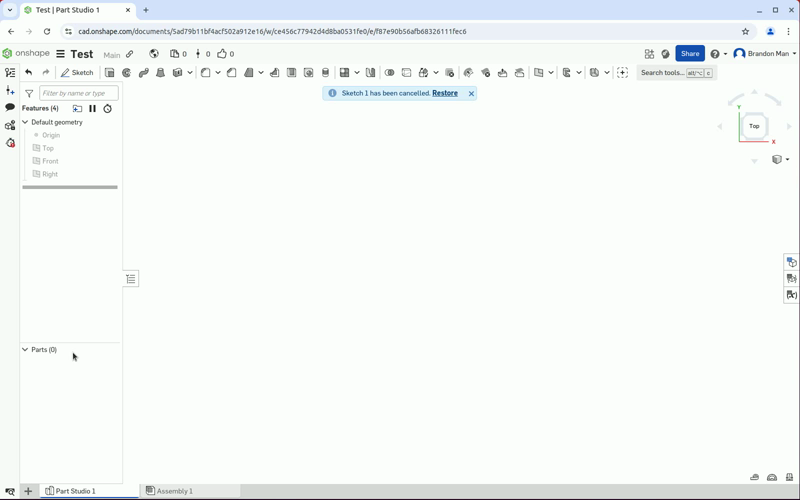
key_down(shift)
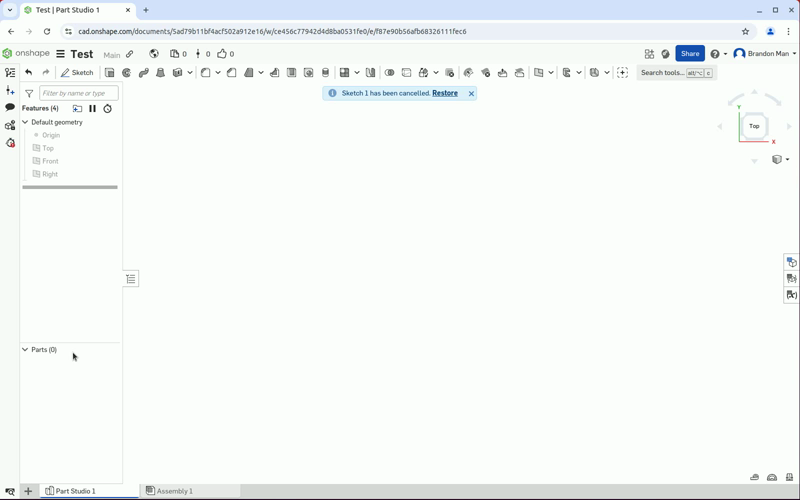
key(up)
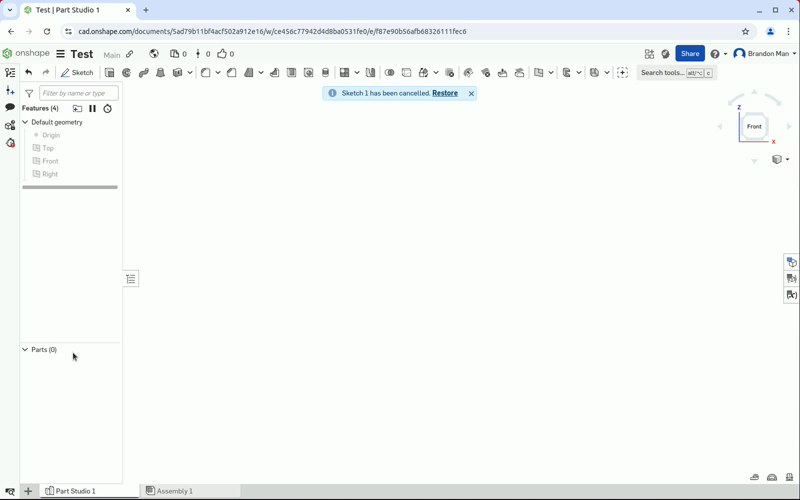
key_up(shift)
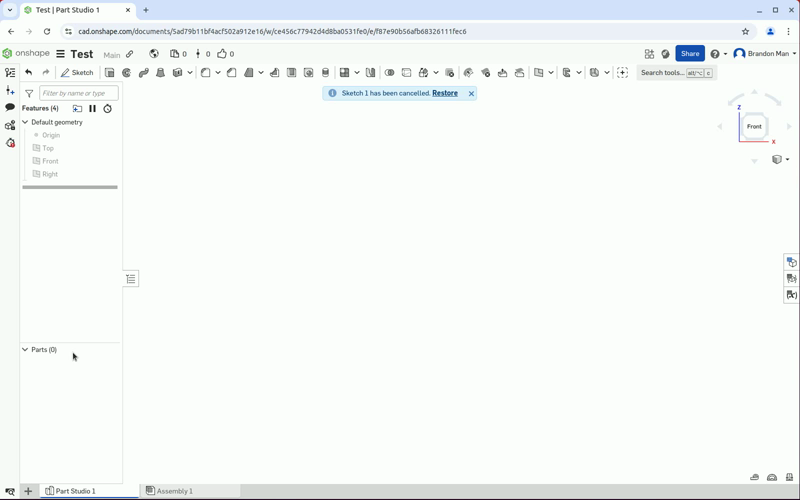
mouse_move(73, 352)
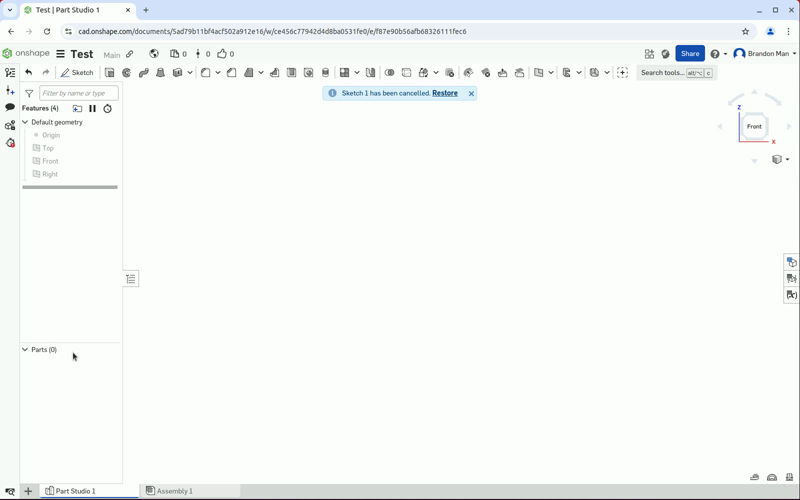
key(shift+y)
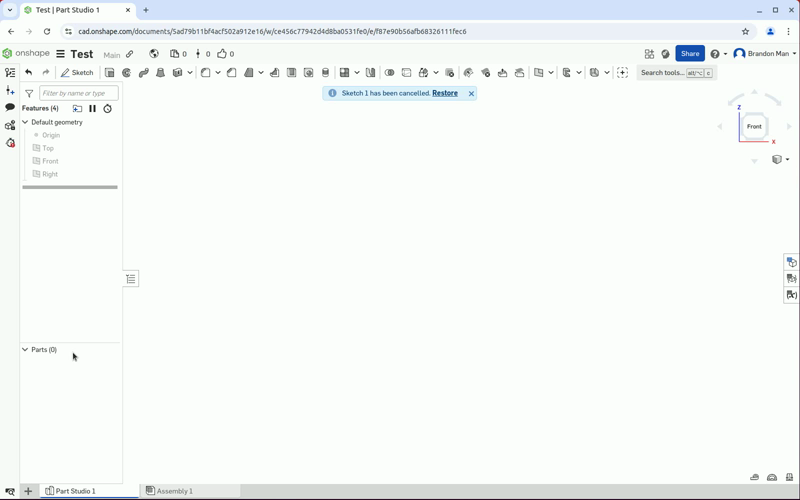
key(shift+s)
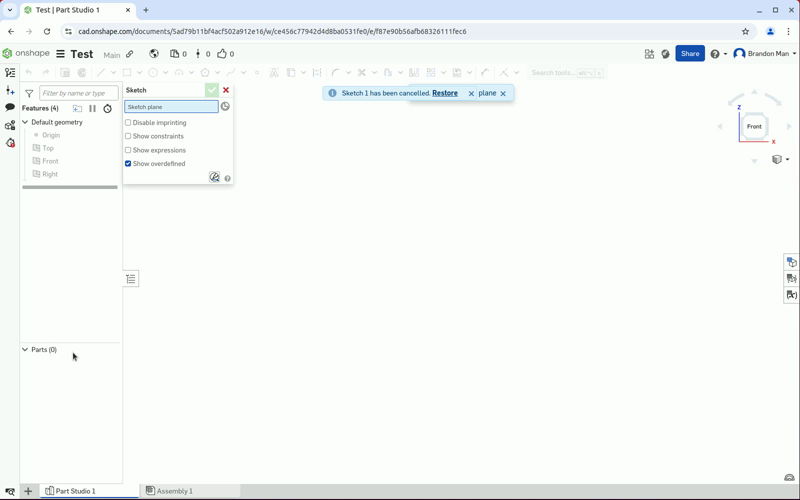
mouse_move(73, 163)
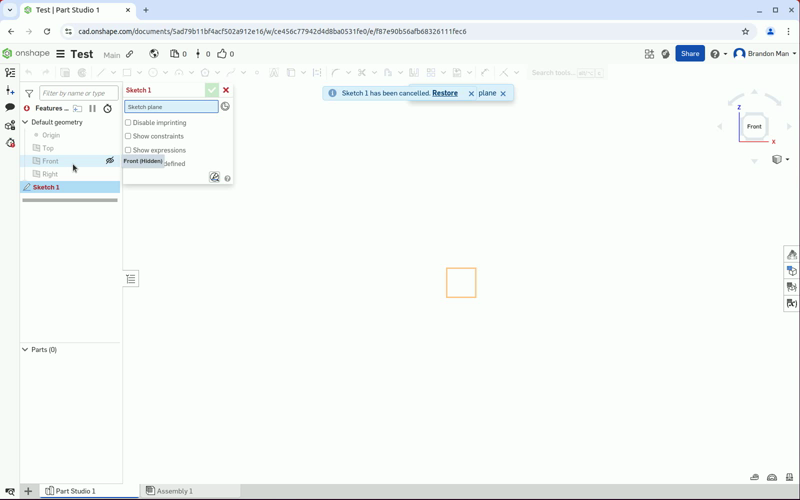
click(73, 163)
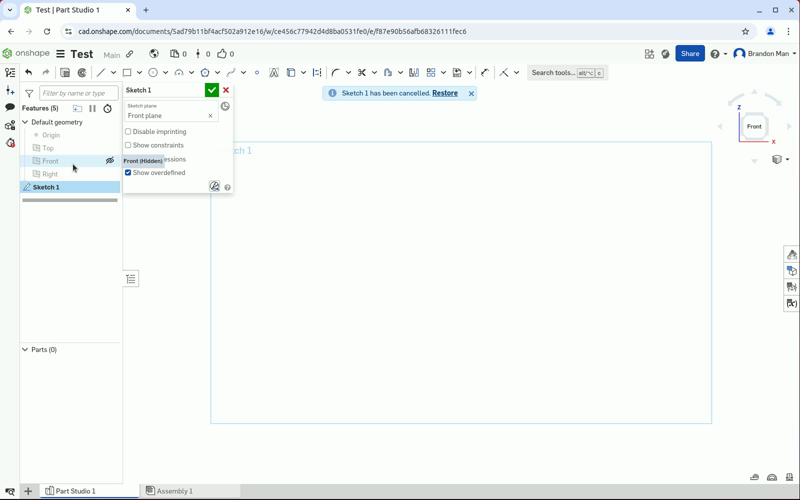
mouse_move(73, 352)
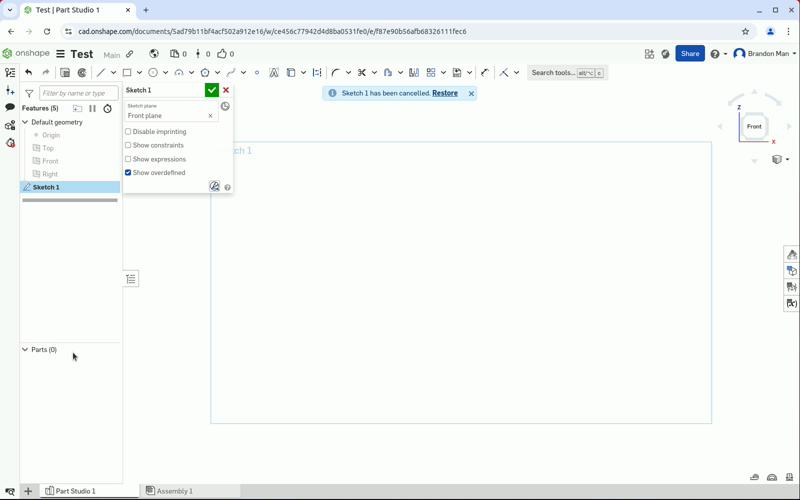
key(y)
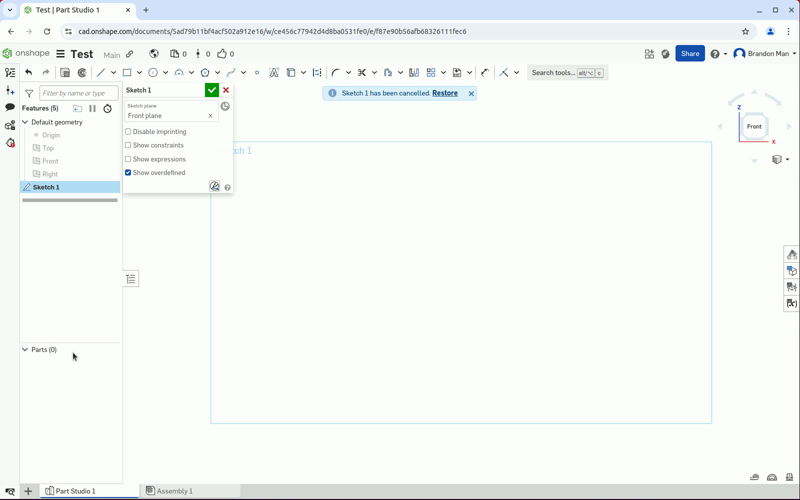
key(c)
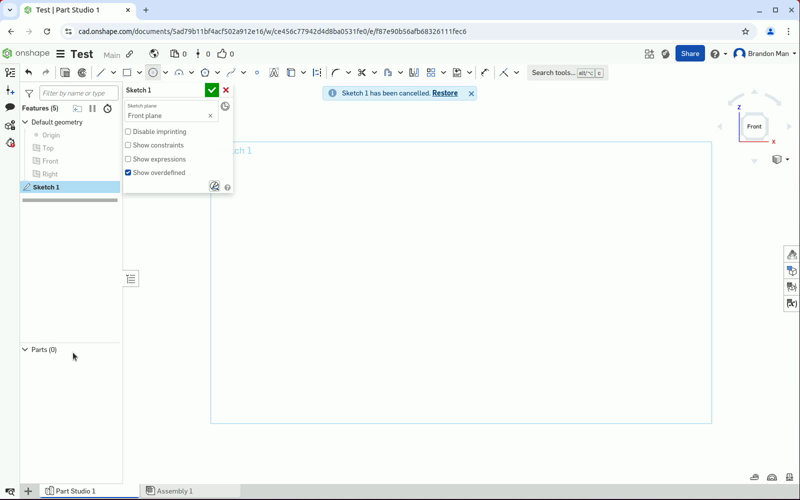
key_down(shift)
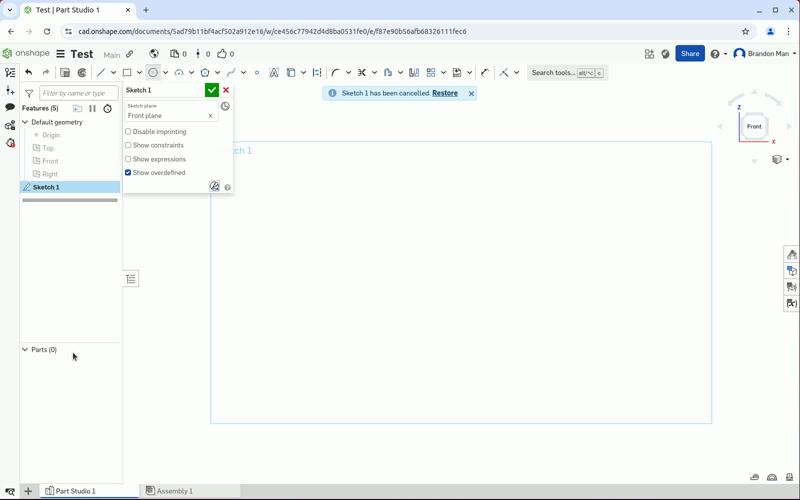
mouse_move(461, 282)
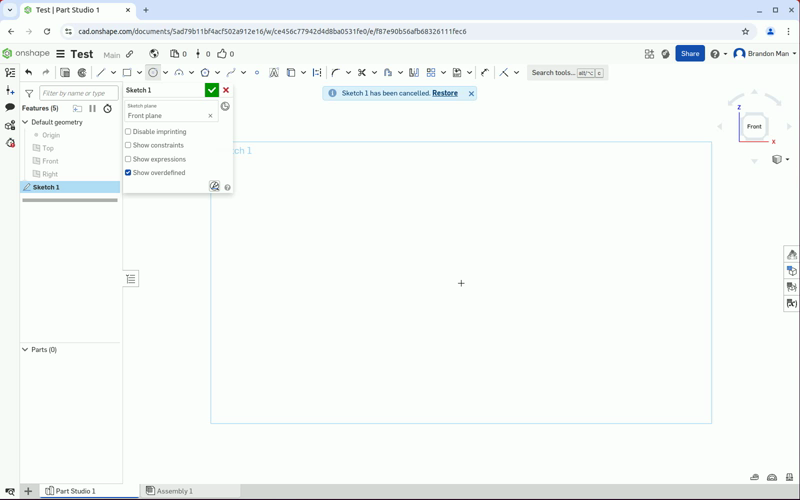
click(461, 282)
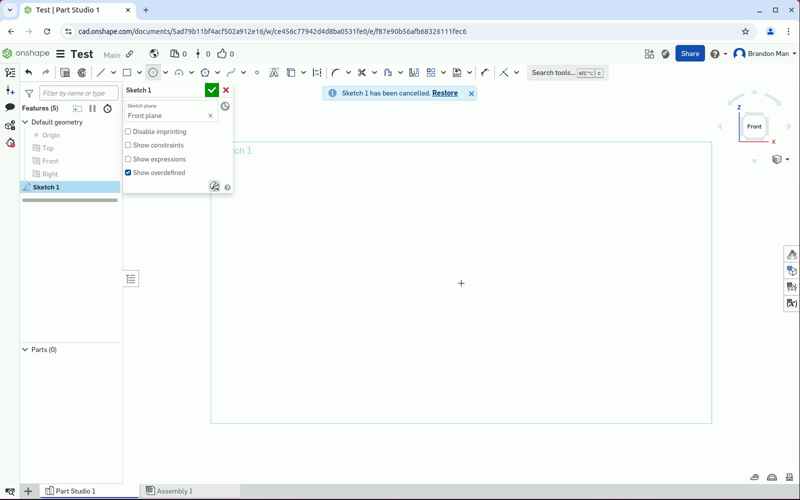
key_up(shift)
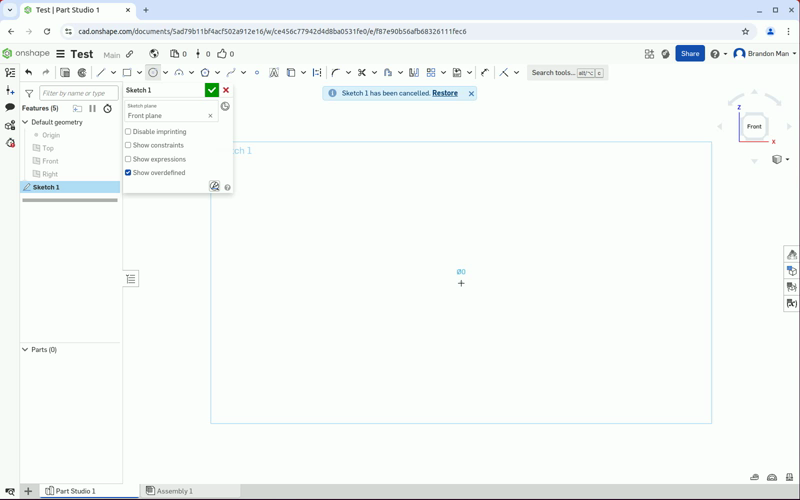
mouse_move(546, 282)
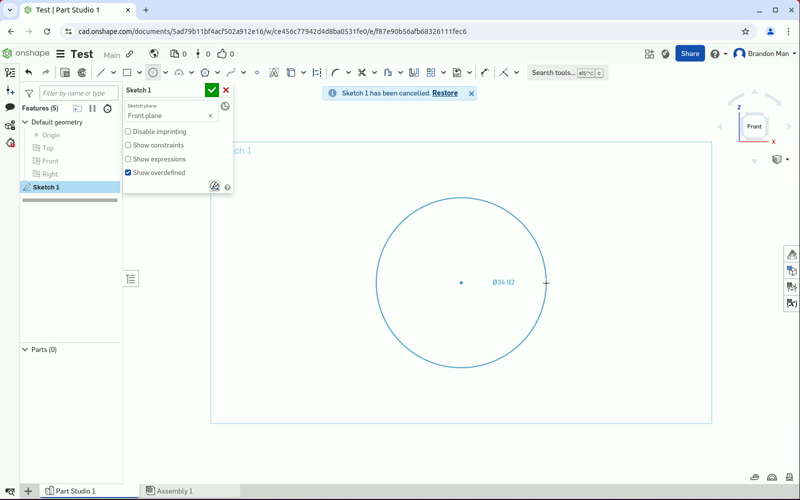
click(546, 282)
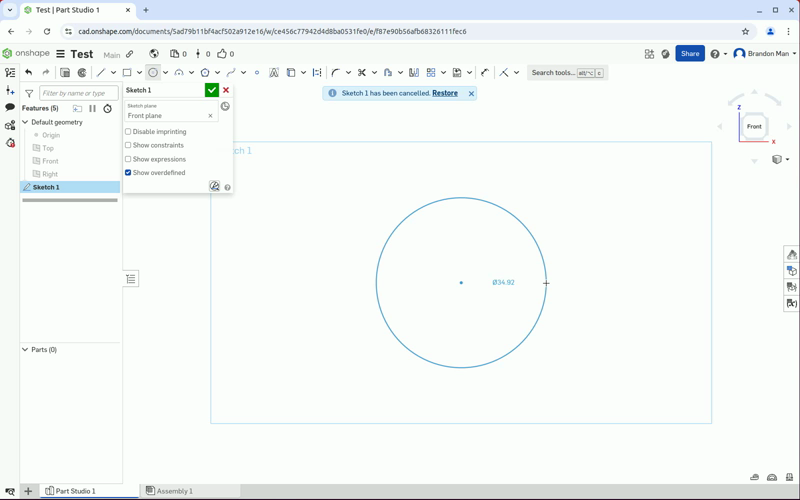
key(esc)
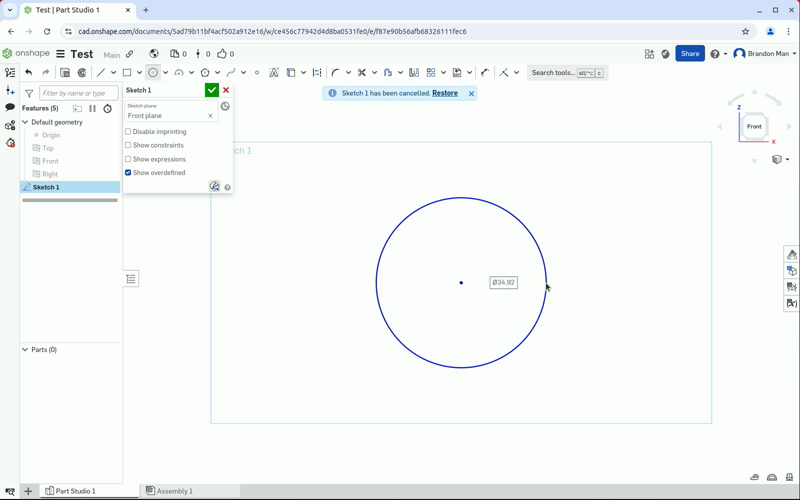
mouse_move(478, 311)
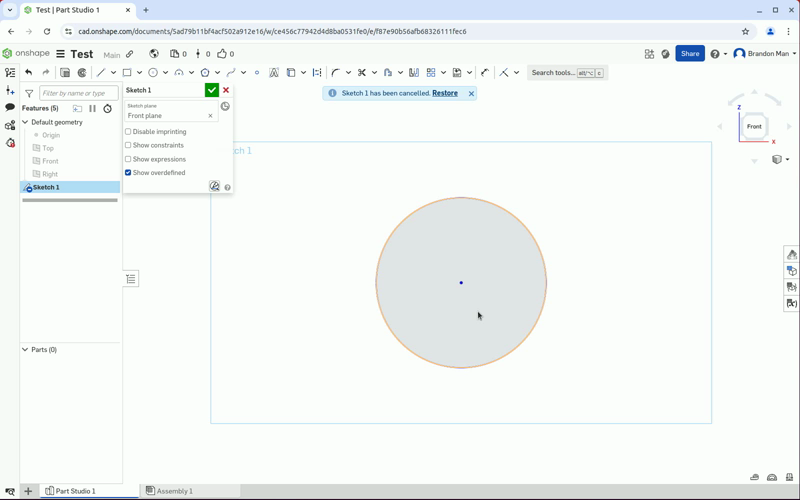
click(478, 311)
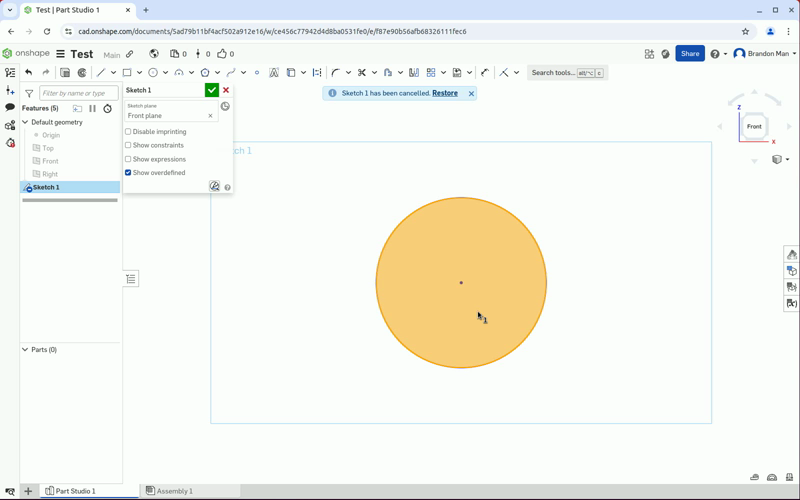
mouse_move(73, 352)
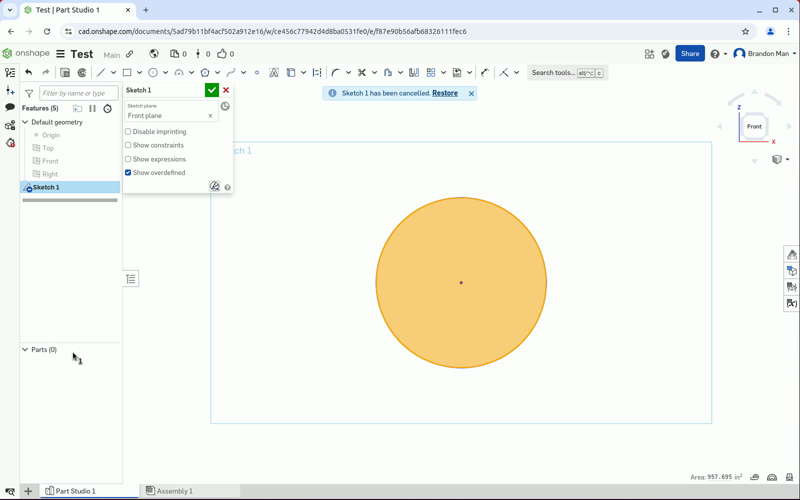
key(shift+y)
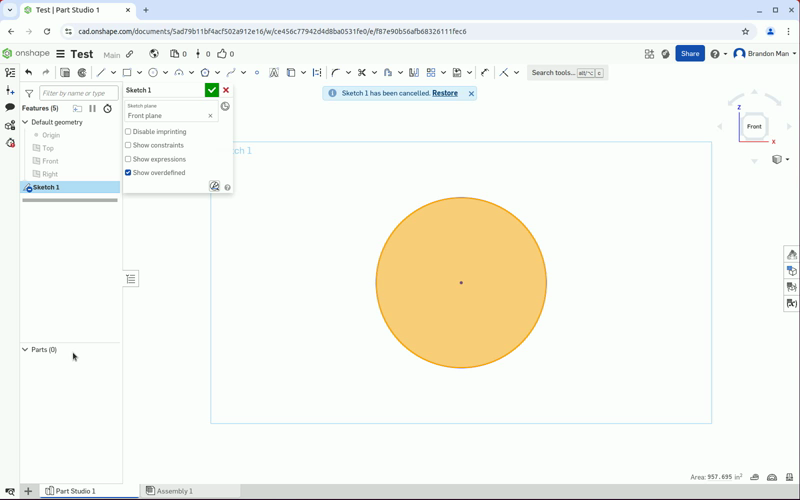
key(shift+e)
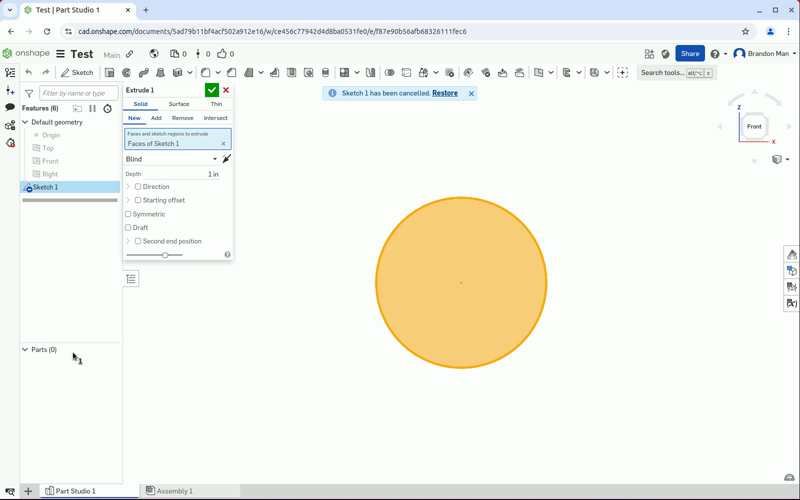
mouse_move(143, 106)
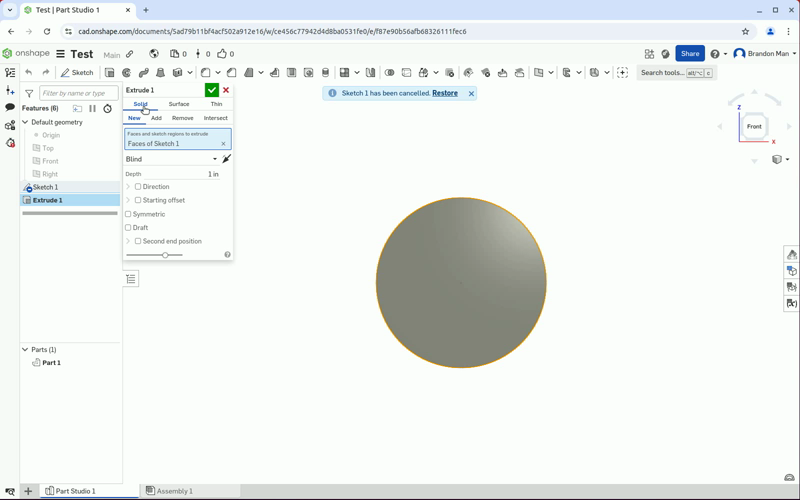
click(143, 106)
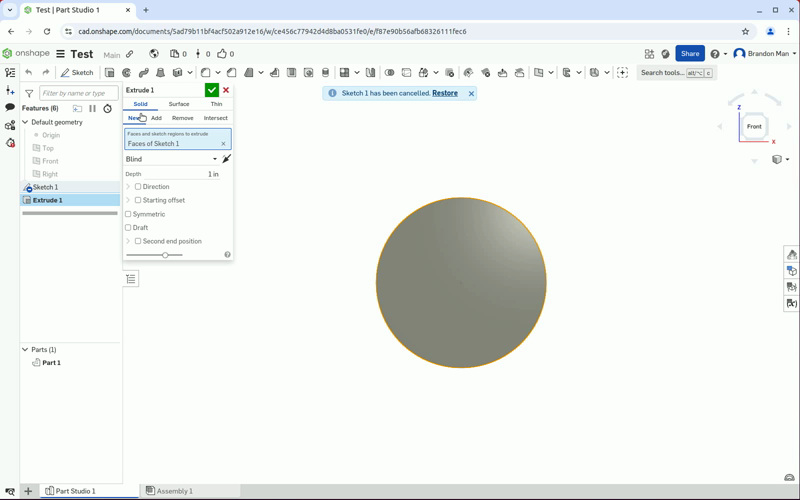
mouse_move(137, 120)
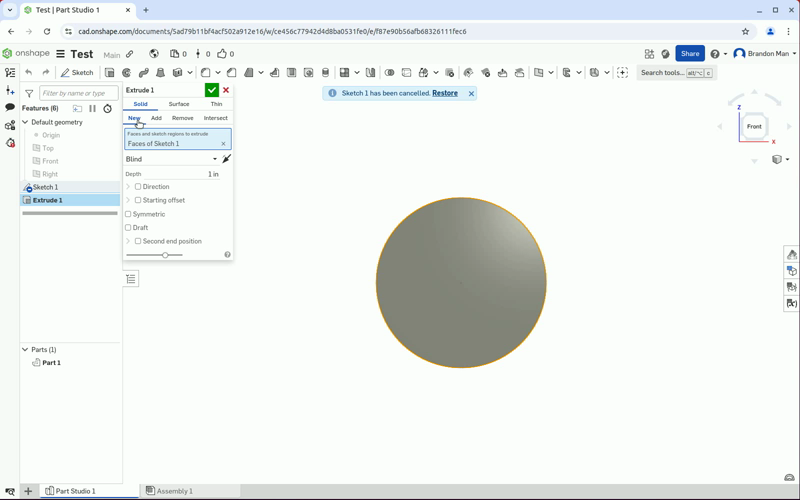
click(137, 120)
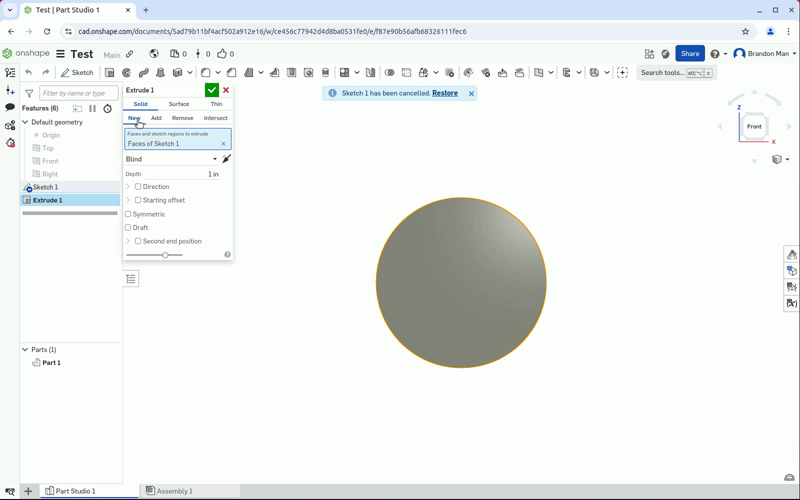
key(tab, 4)
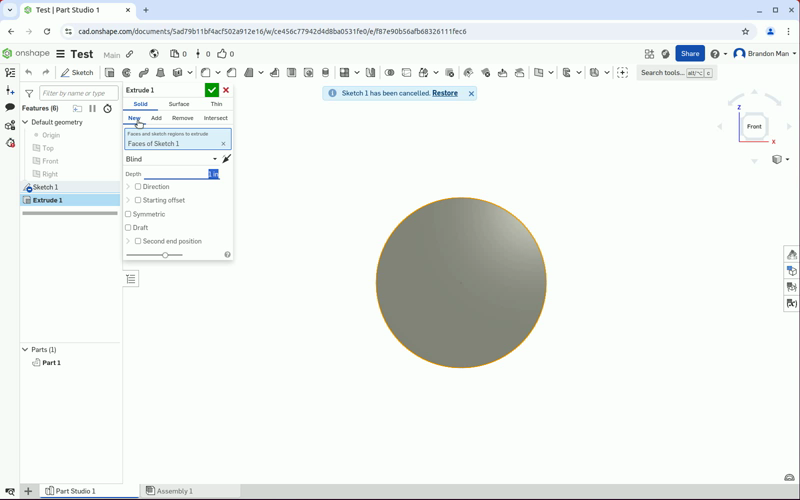
text(23.108)
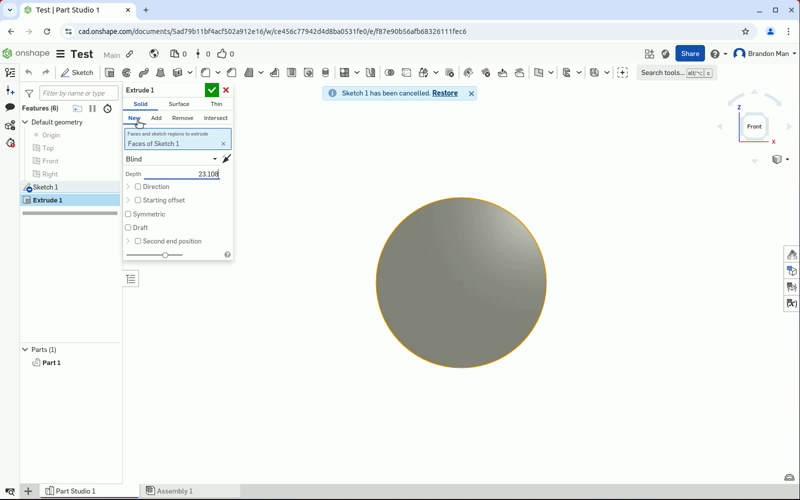
key(enter)
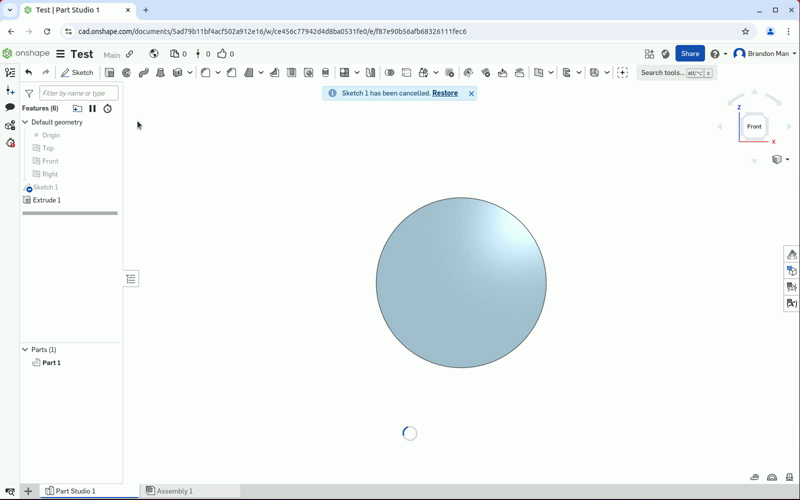
key(shift+h)
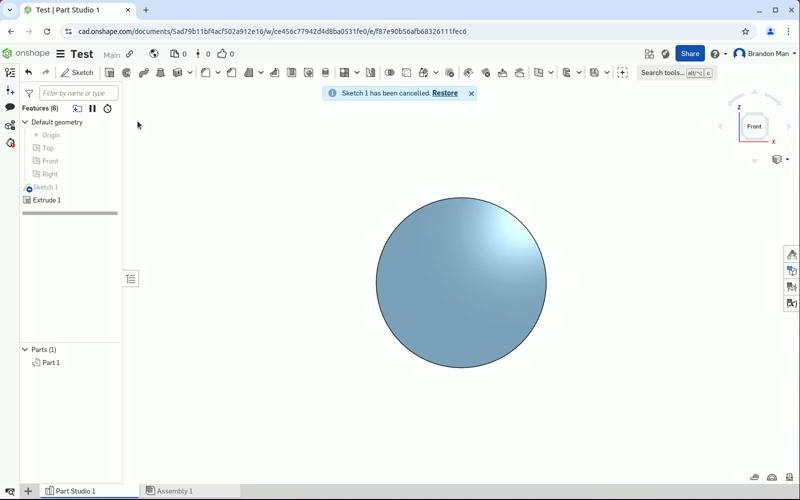
key(shift+h)
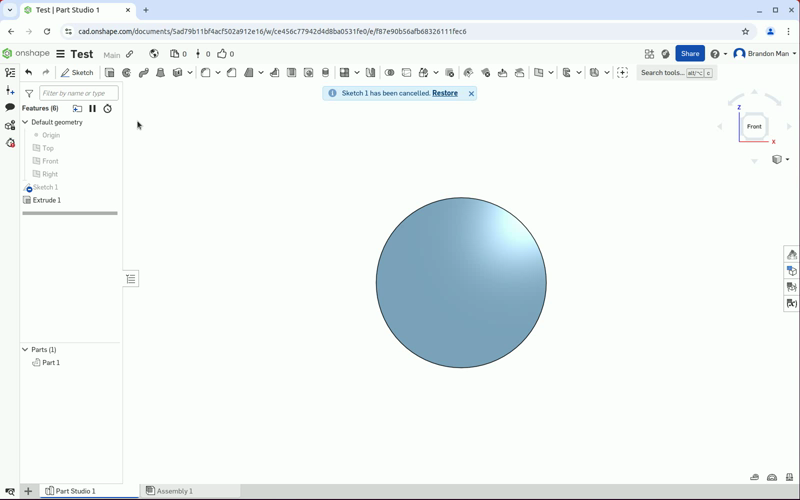
mouse_move(73, 189)
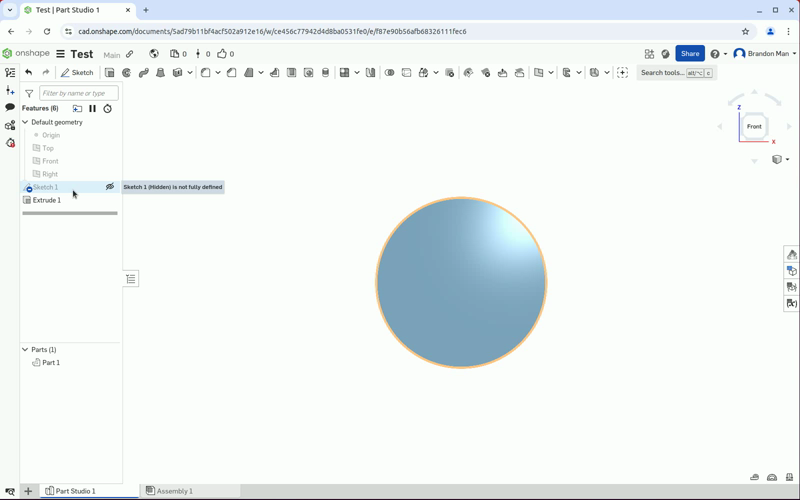
click(73, 189)
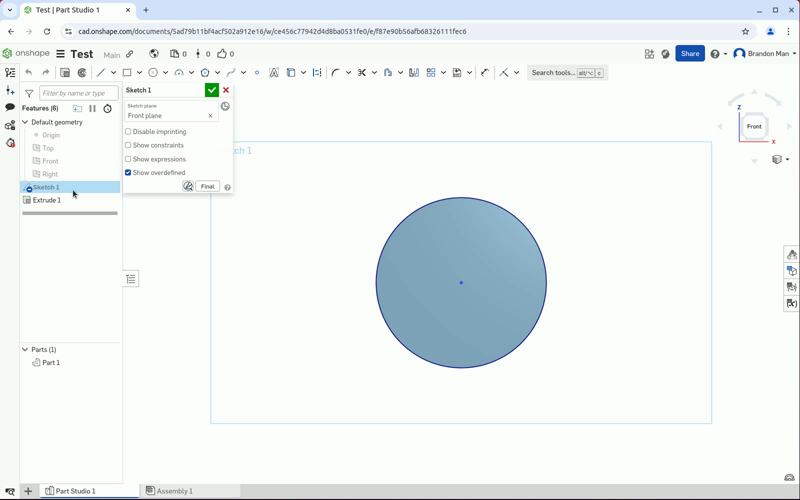
mouse_move(229, 92)
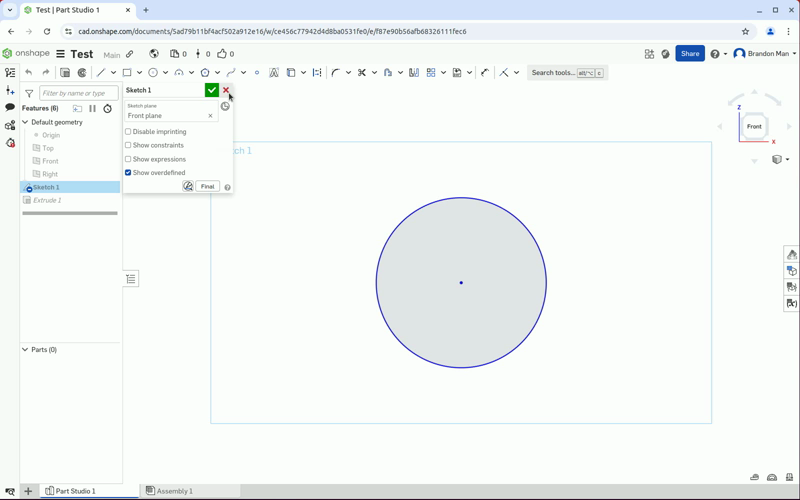
click(229, 92)
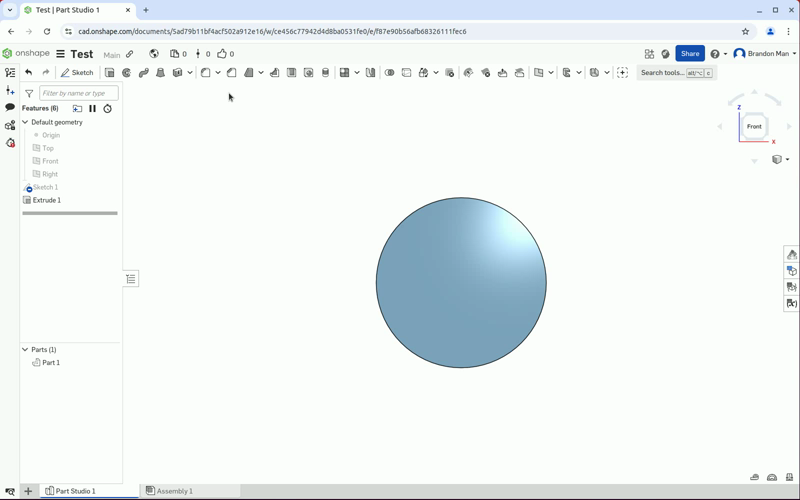
mouse_move(541, 75)
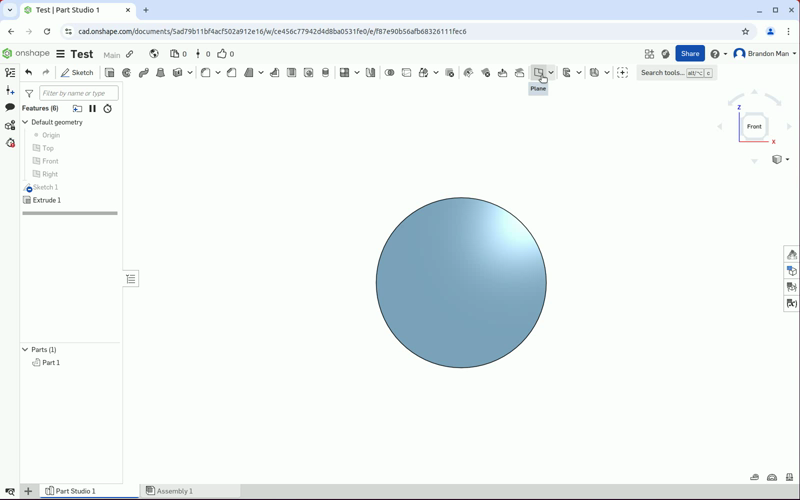
click(541, 75)
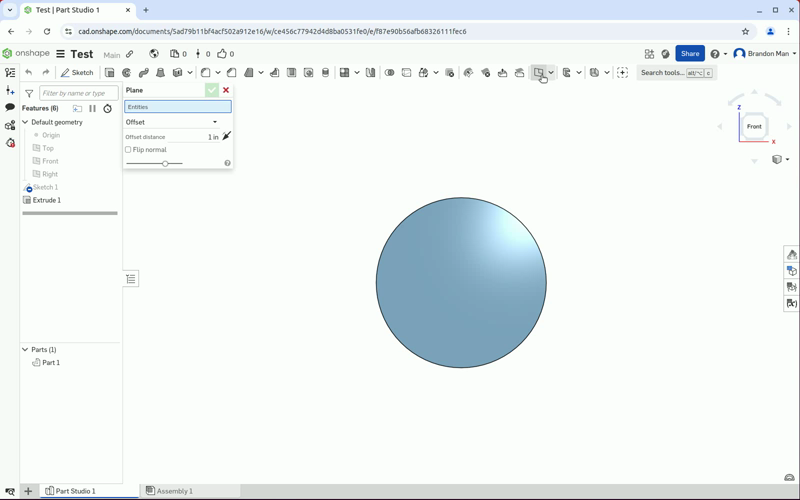
mouse_move(73, 163)
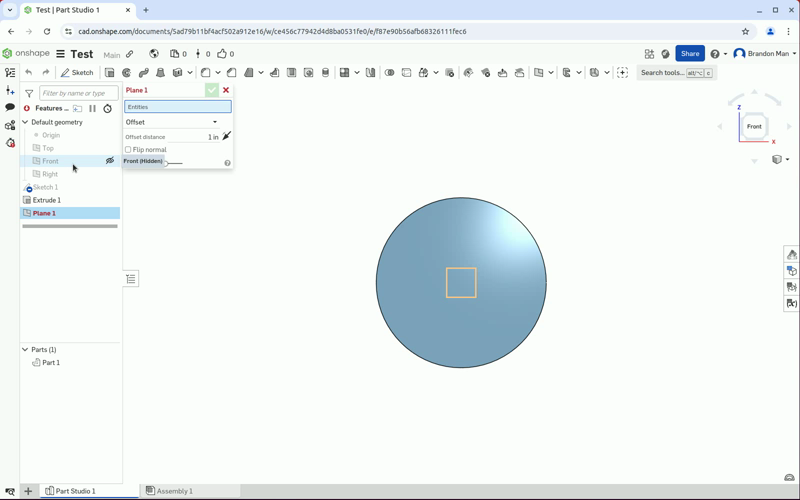
click(73, 163)
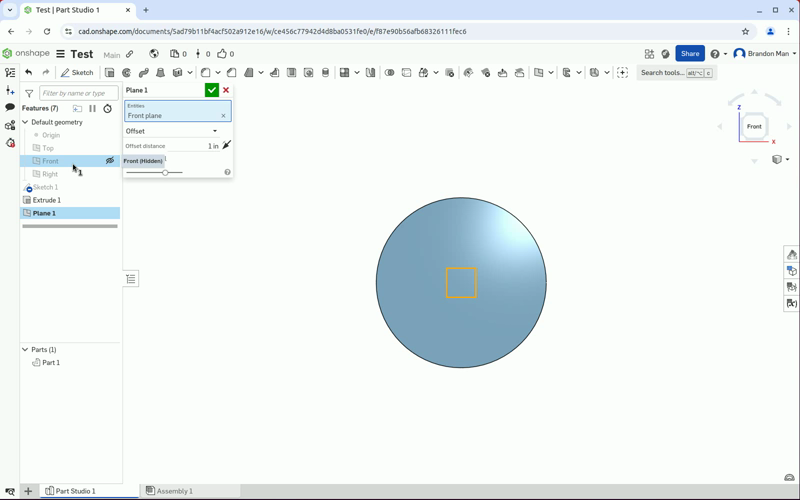
key(tab, 2)
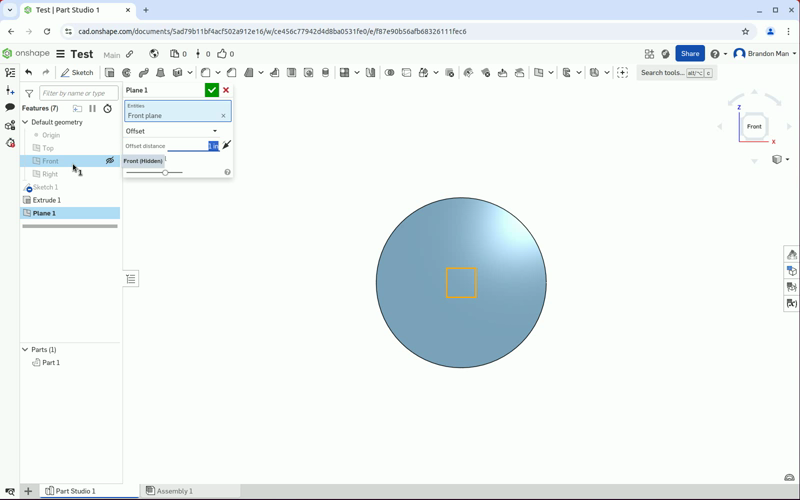
text(23.108)
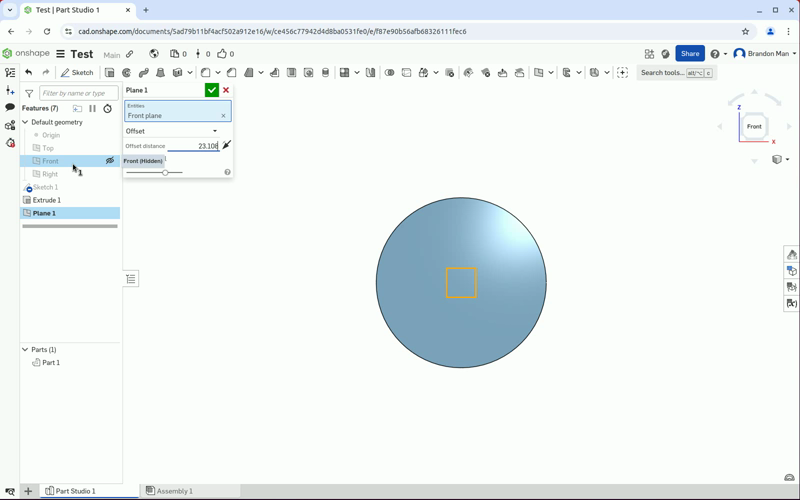
key(enter, 2)
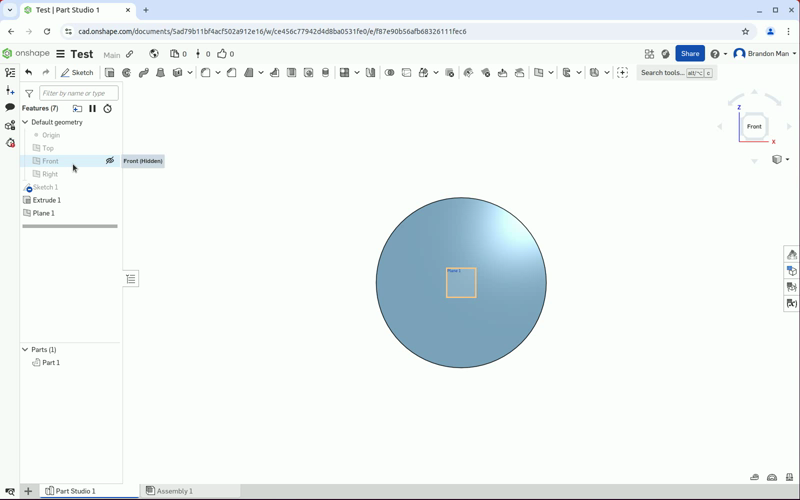
key(shift+s)
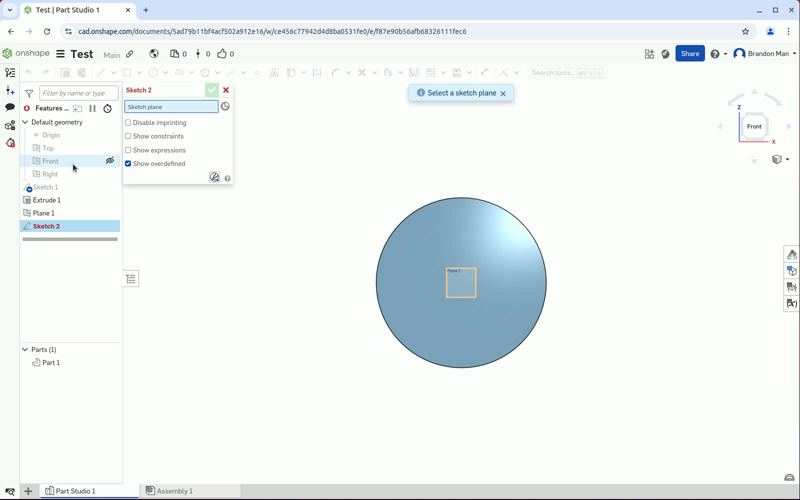
mouse_move(73, 215)
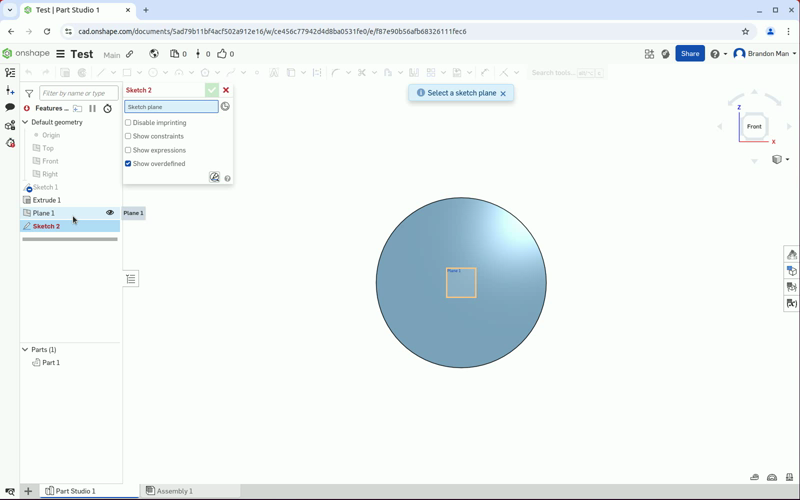
click(73, 215)
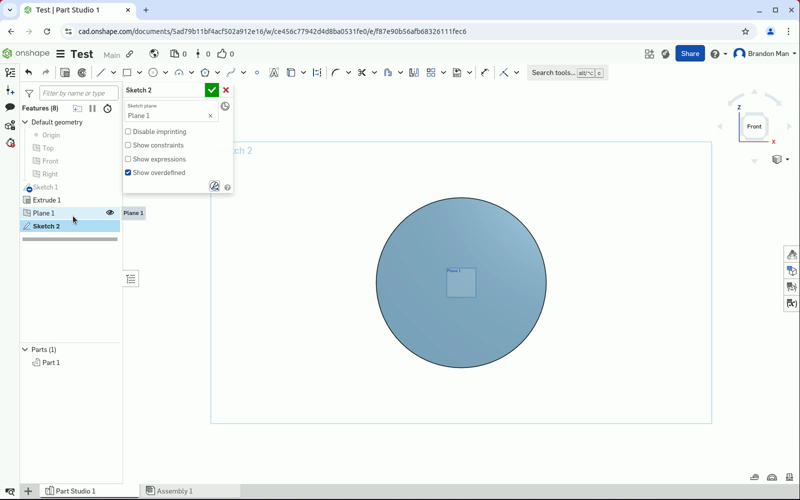
mouse_move(73, 352)
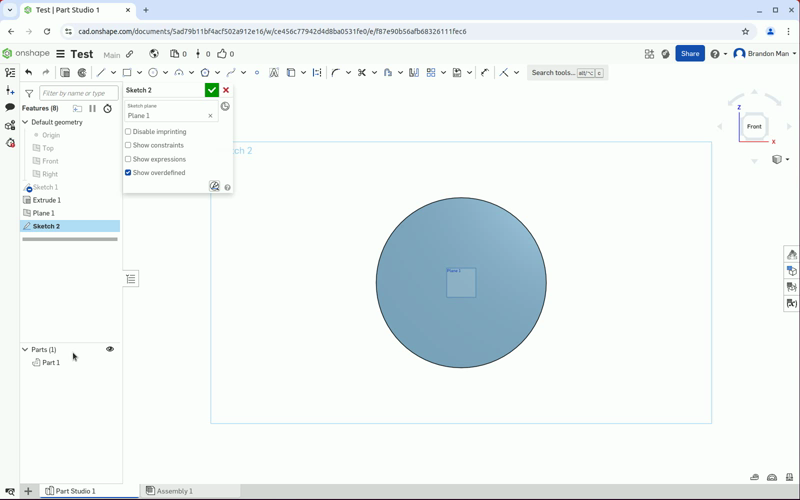
key(y)
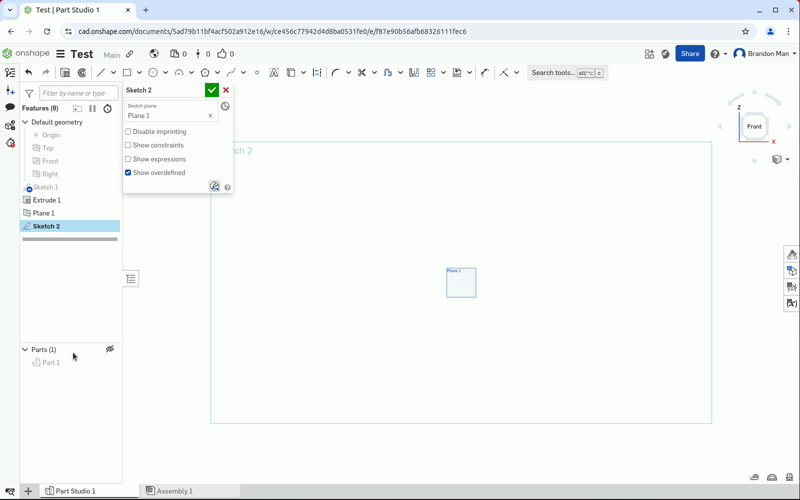
key(c)
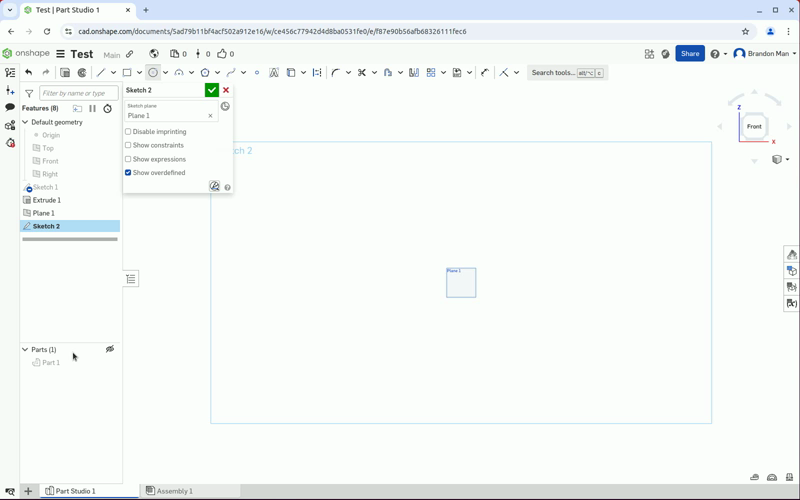
key_down(shift)
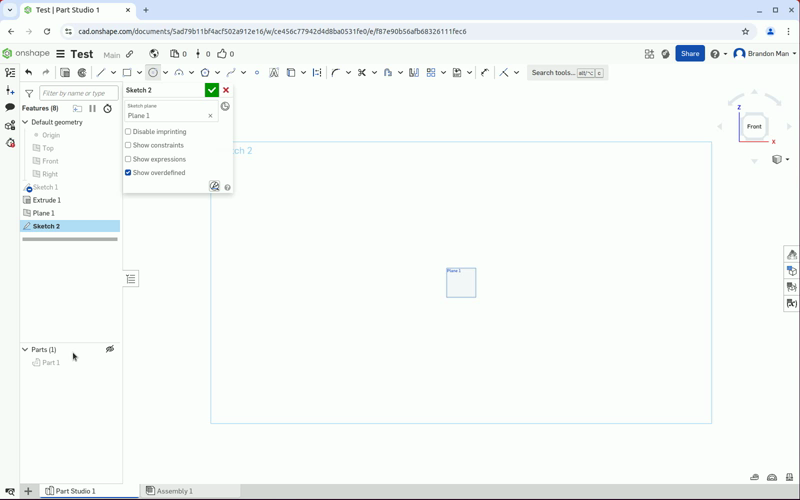
mouse_move(460, 282)
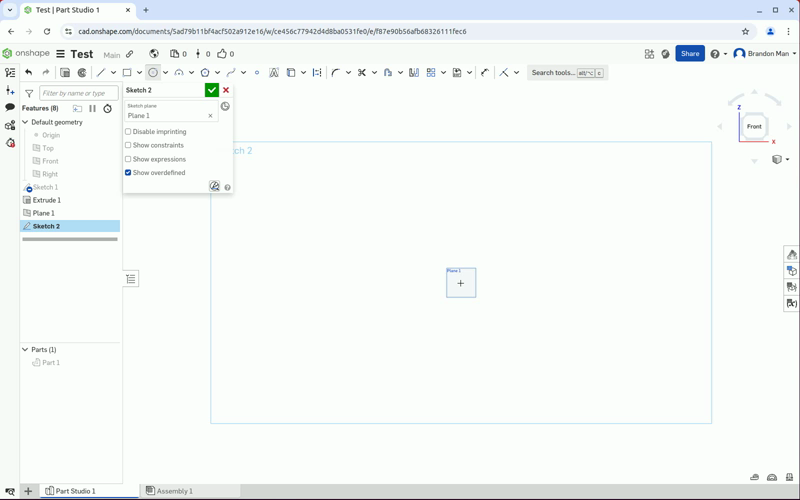
click(460, 282)
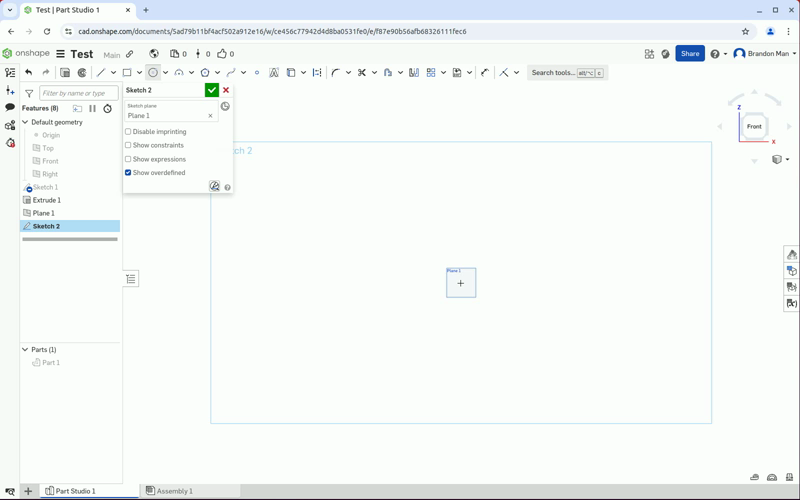
key_up(shift)
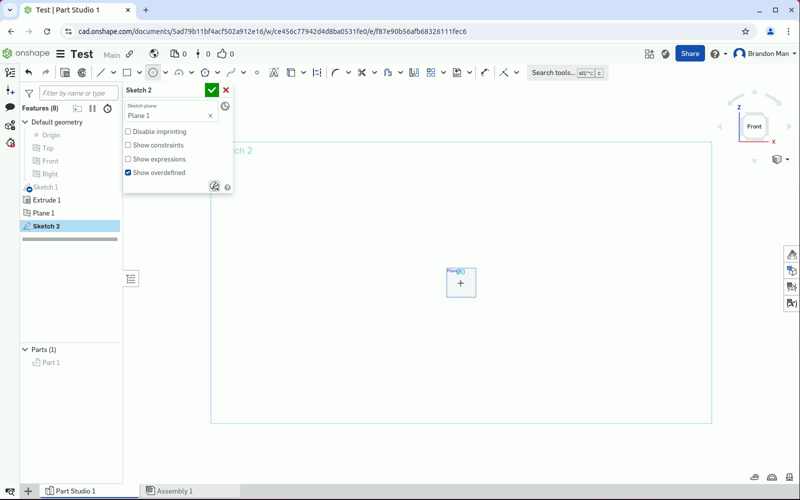
mouse_move(542, 282)
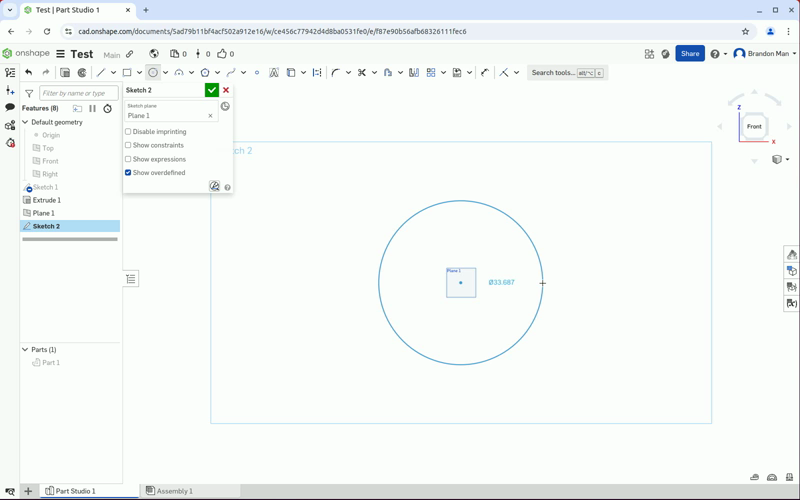
click(542, 282)
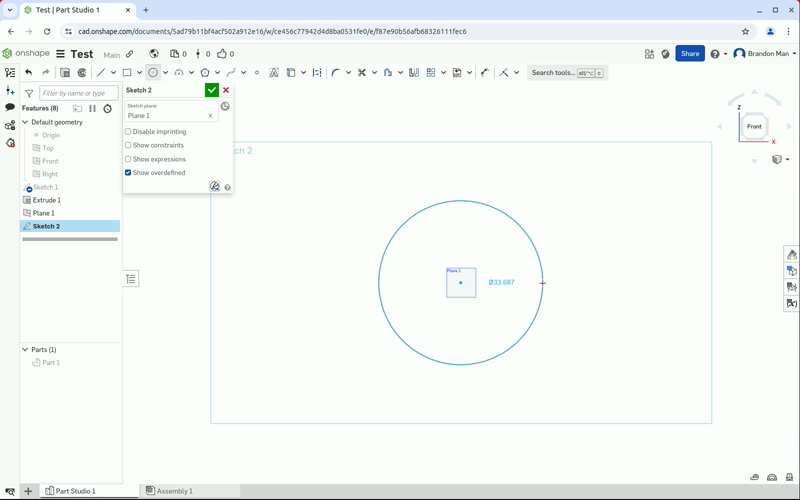
key(esc)
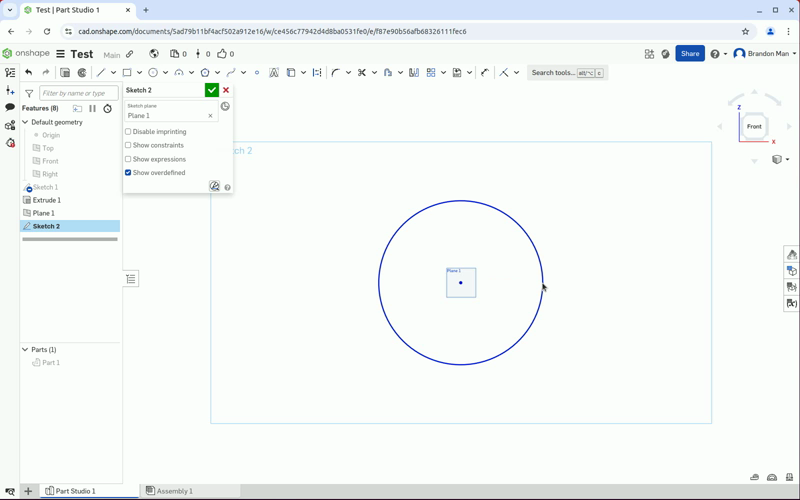
mouse_move(419, 333)
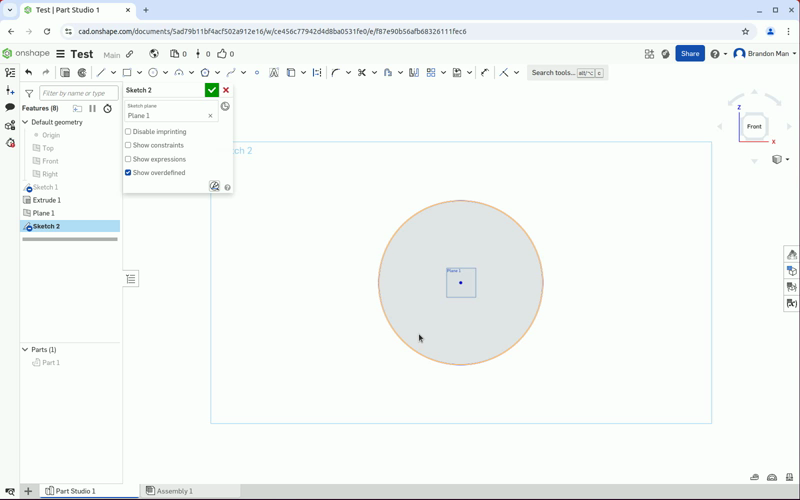
click(419, 333)
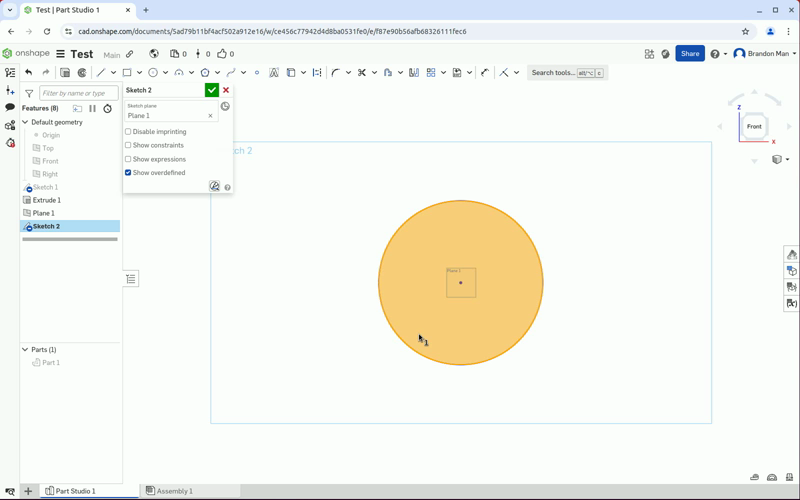
mouse_move(73, 352)
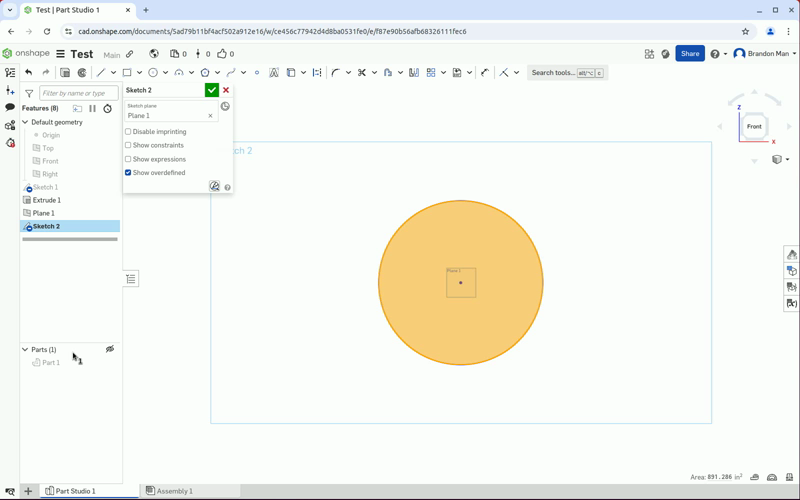
key(shift+y)
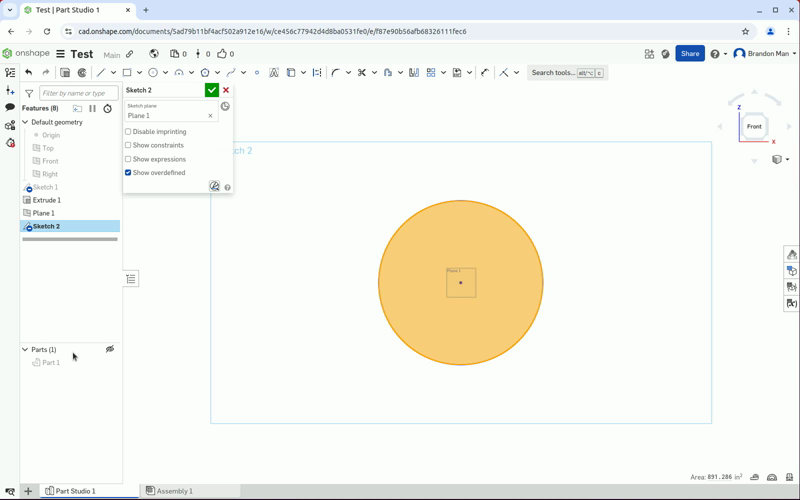
key(shift+e)
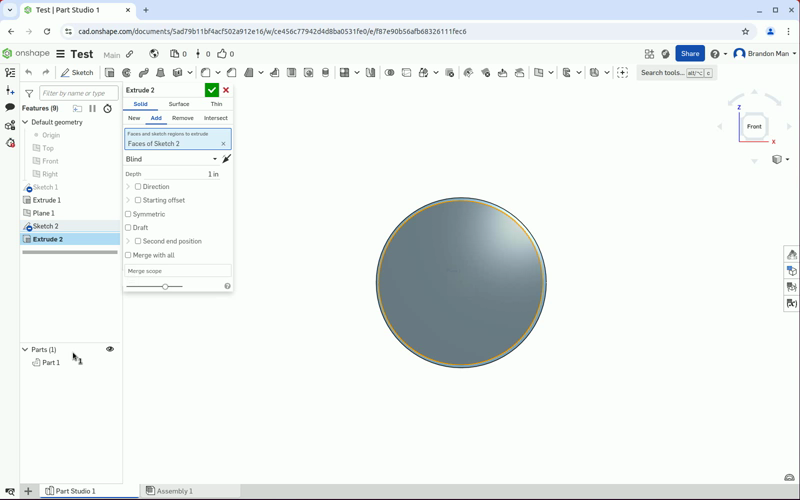
mouse_move(143, 106)
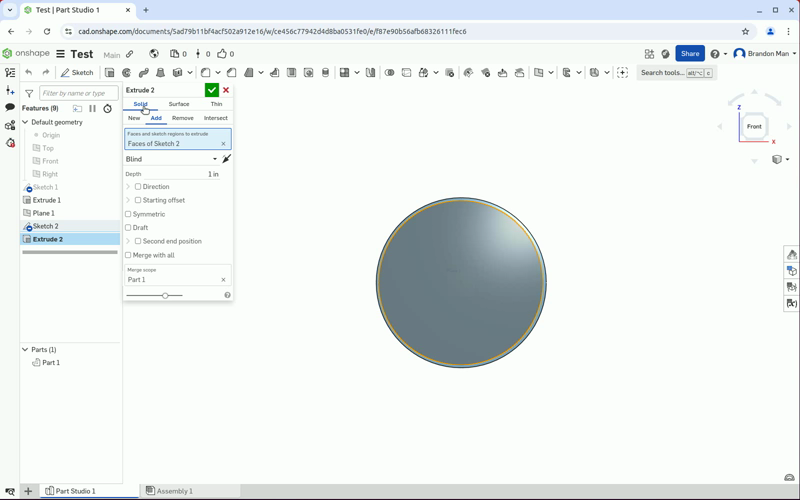
click(143, 106)
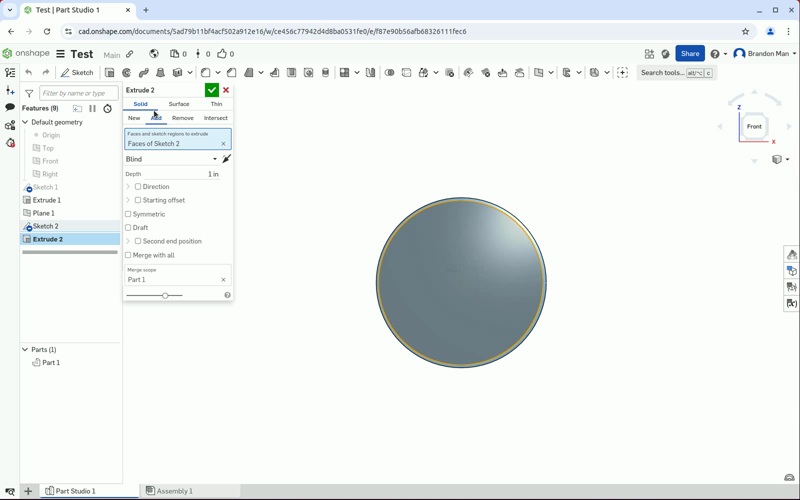
mouse_move(186, 120)
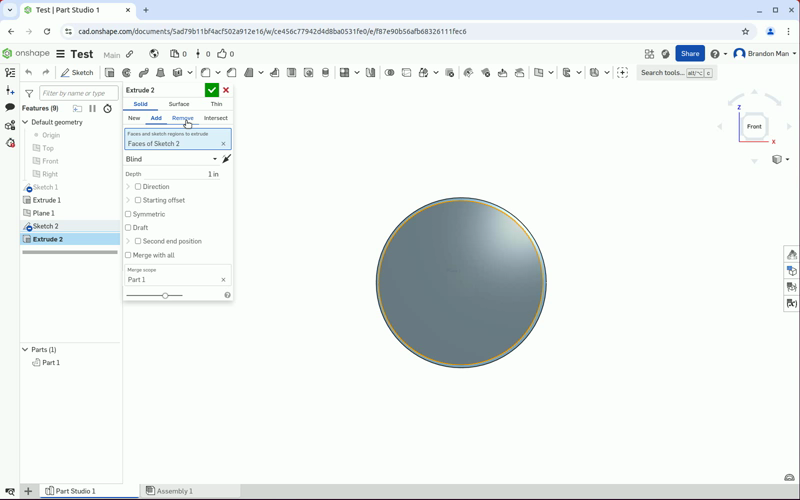
click(186, 120)
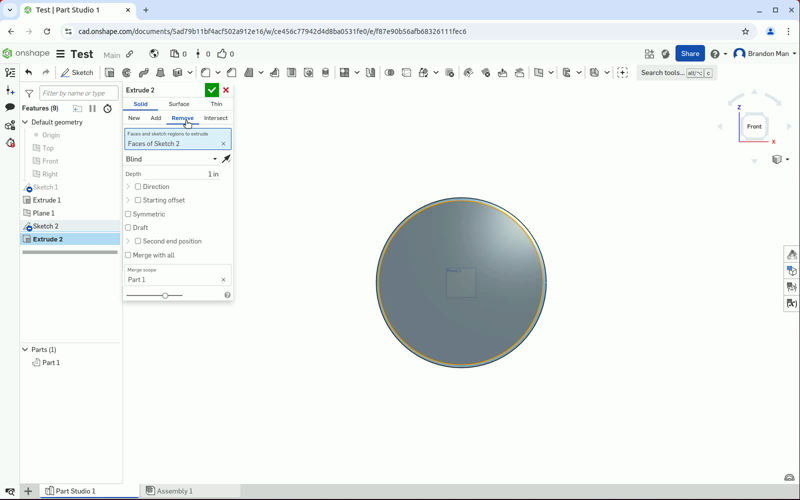
key(tab, 4)
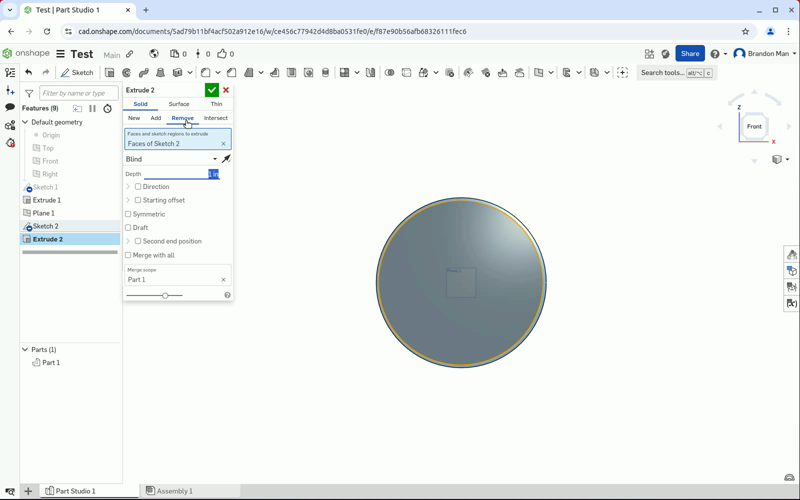
text(22.627)
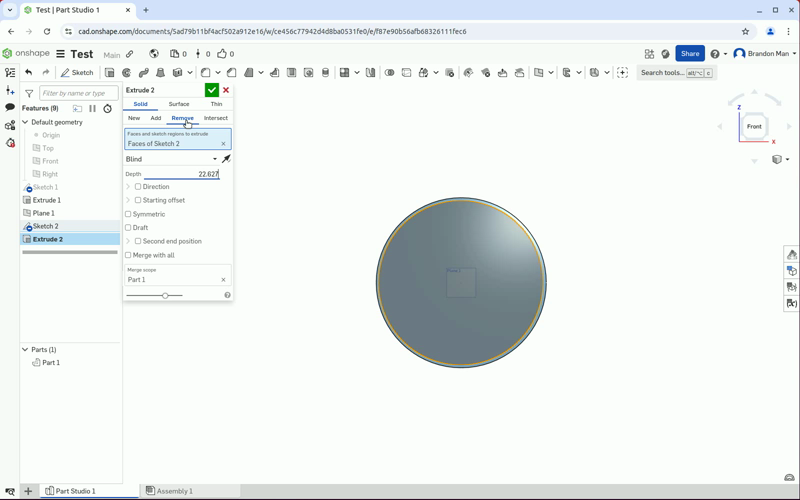
key(tab, 6)
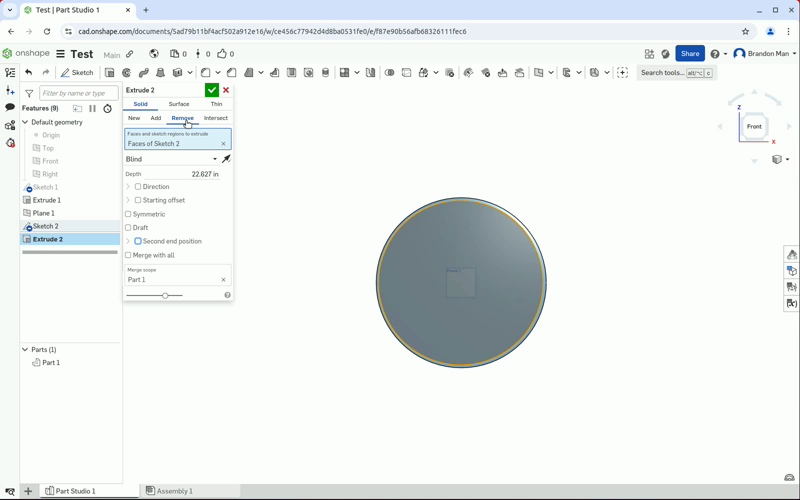
key(space)
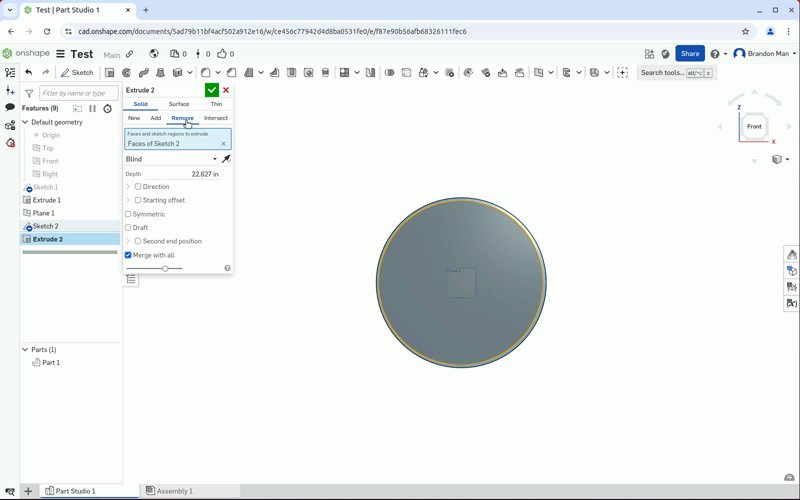
key(enter)
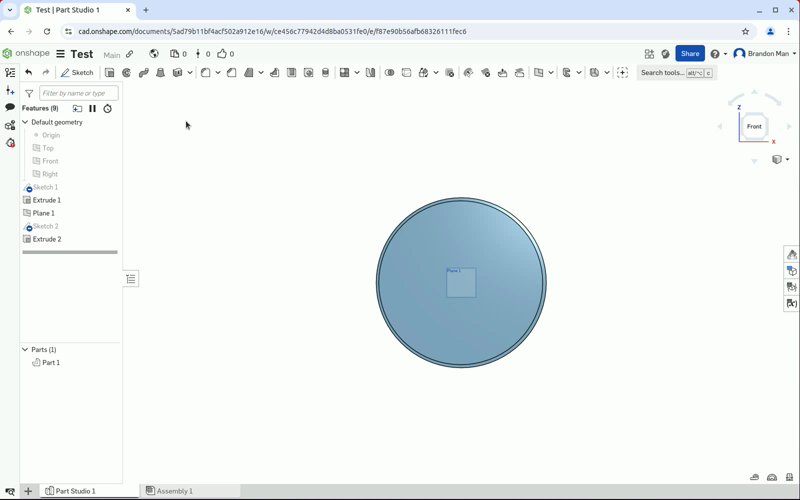
key(shift+h)
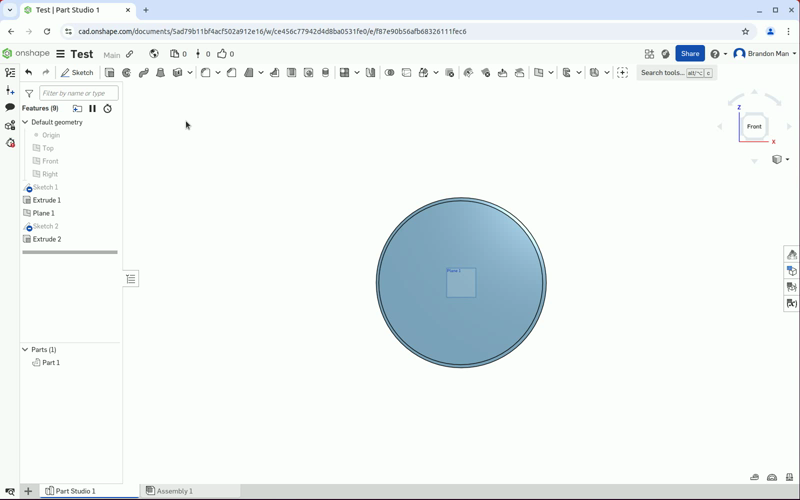
key(shift+h)
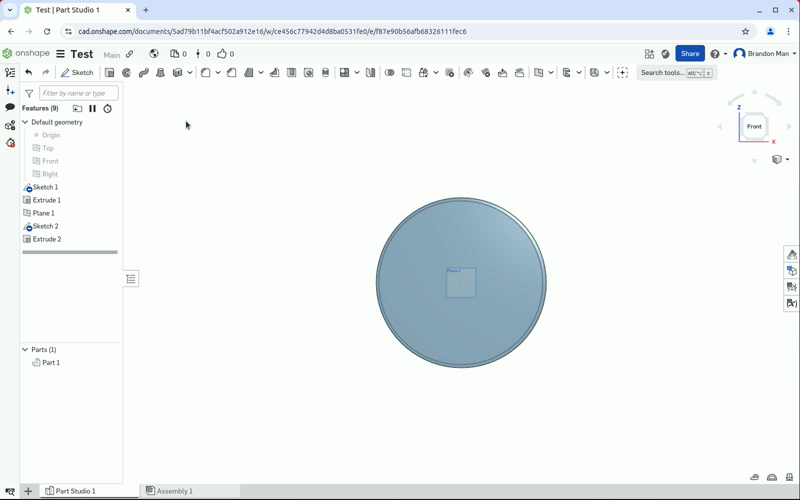
key(shift+7)
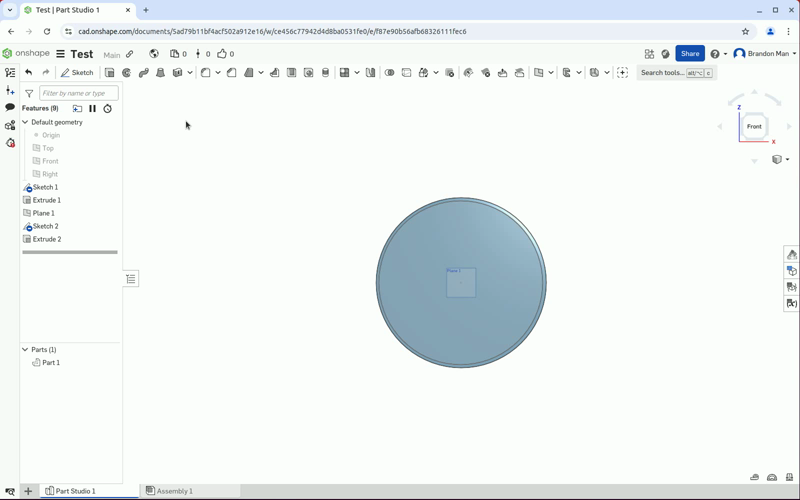
key(left, 2)
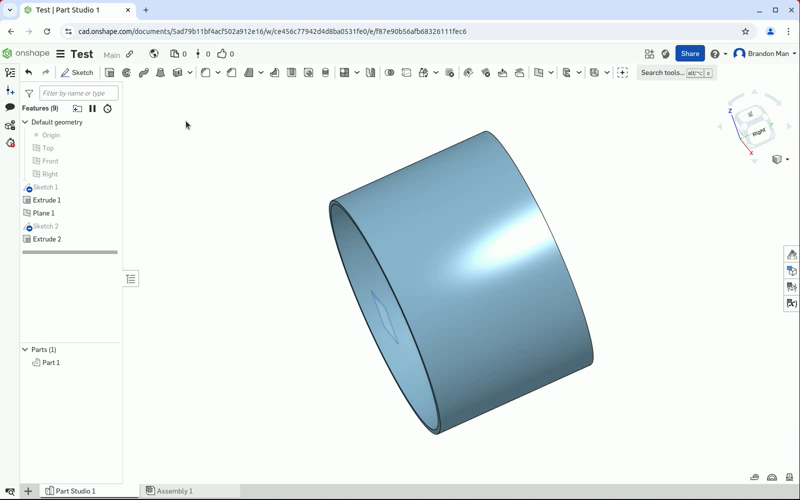
key(down, 2)
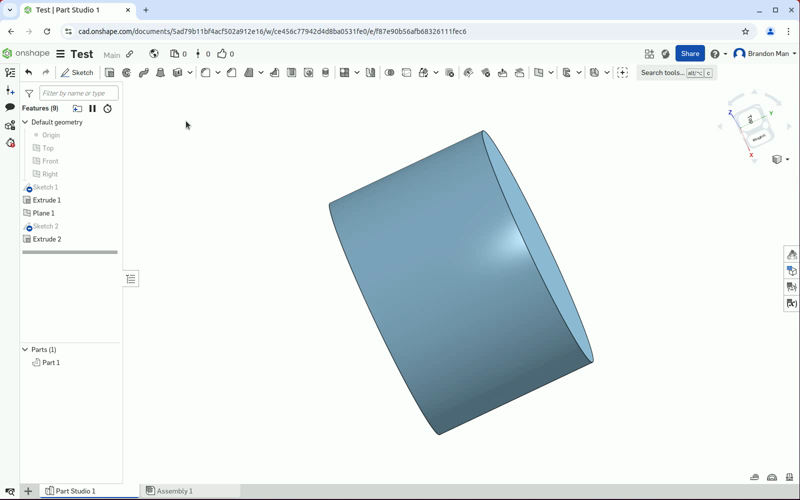
key(up, 2)
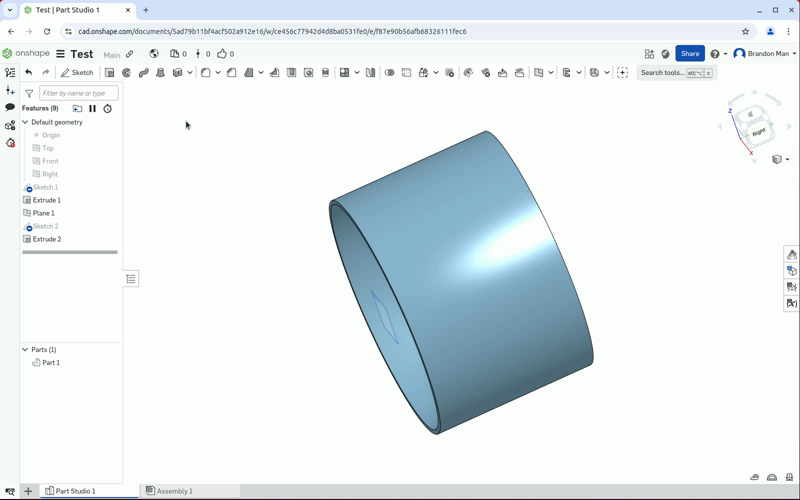
key(right, 2)
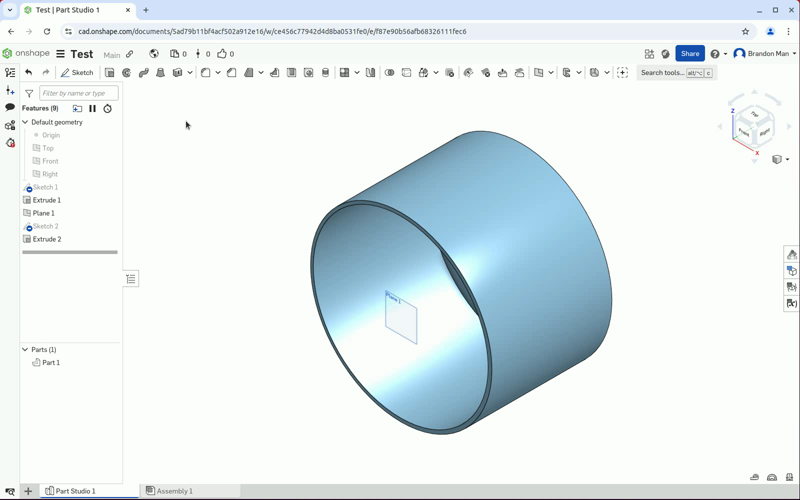
mouse_move(73, 189)
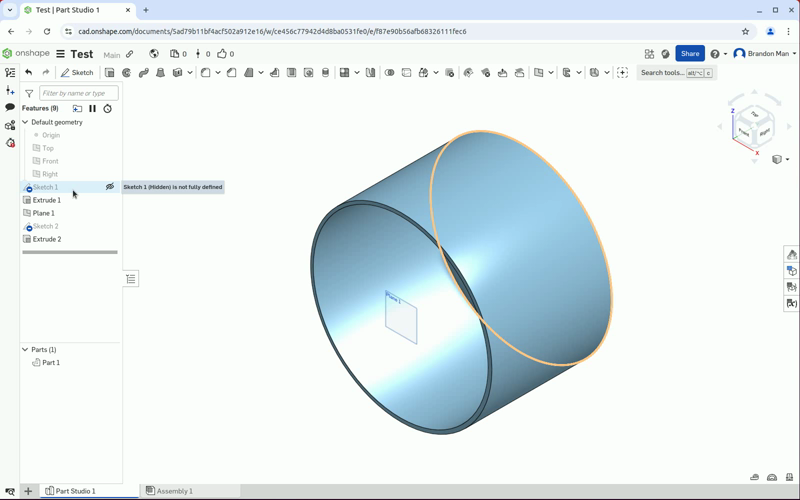
click(73, 189)